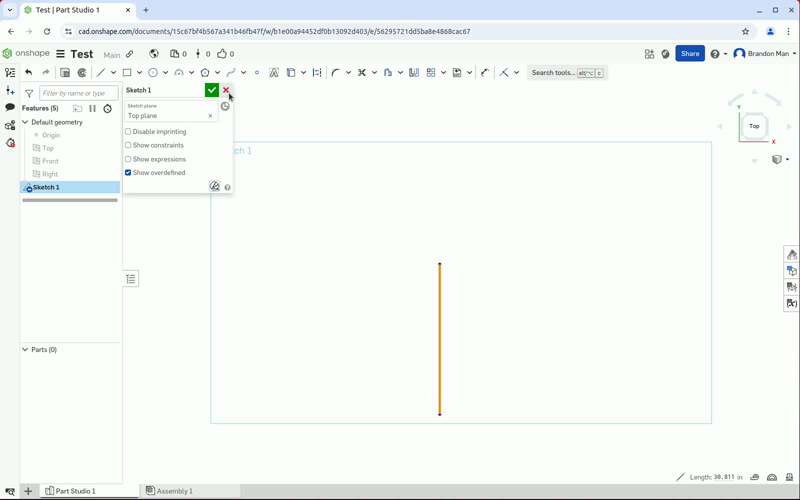
key(shift+h)
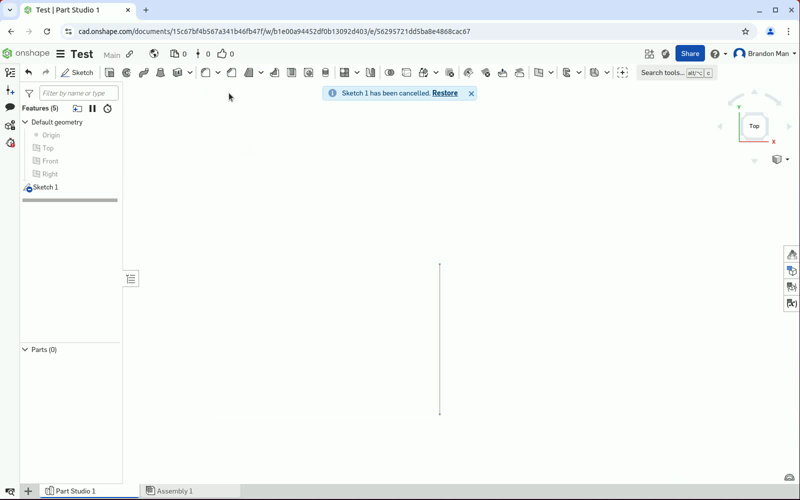
key(shift+s)
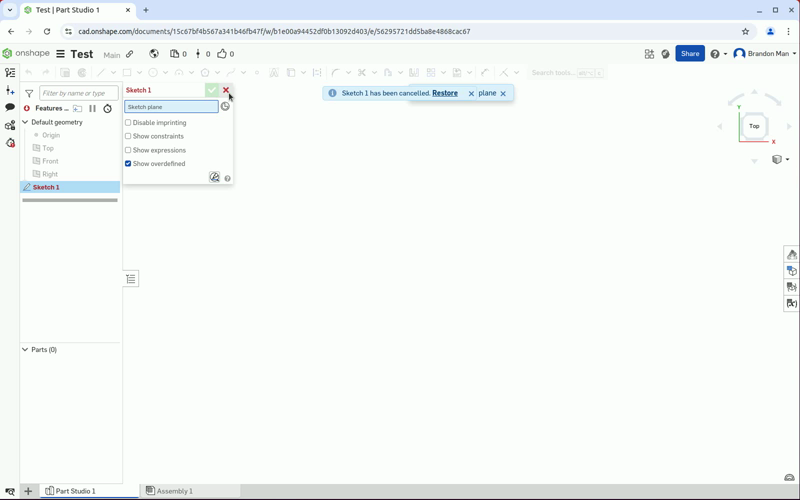
mouse_move(73, 150)
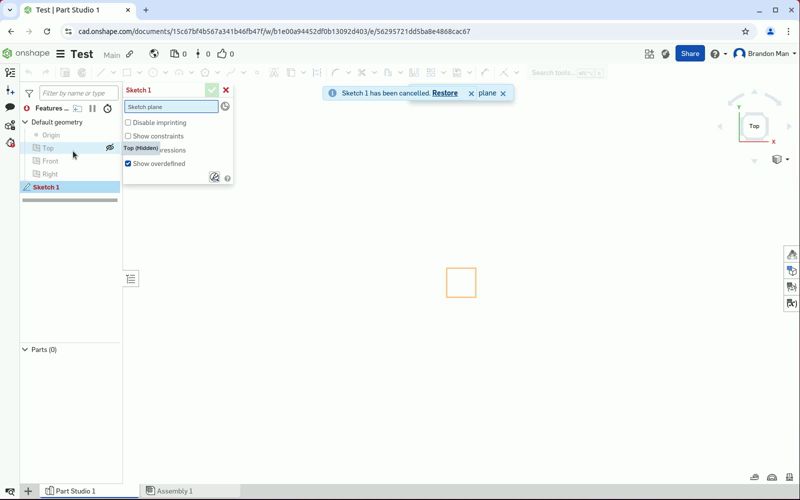
click(73, 150)
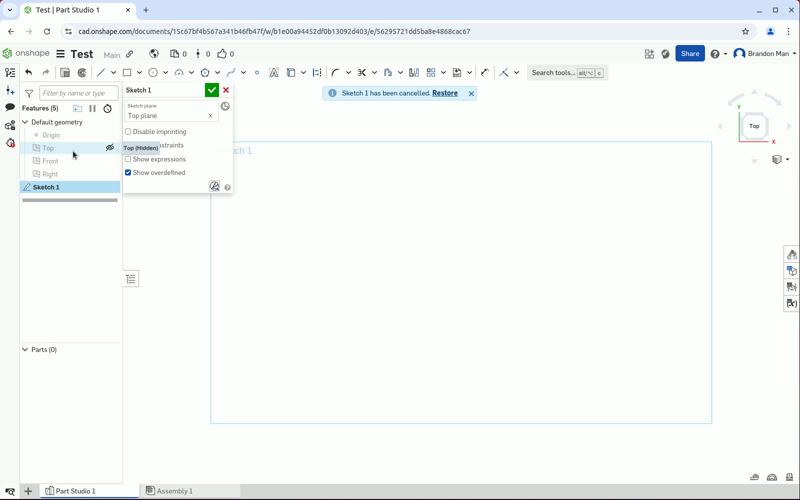
mouse_move(73, 352)
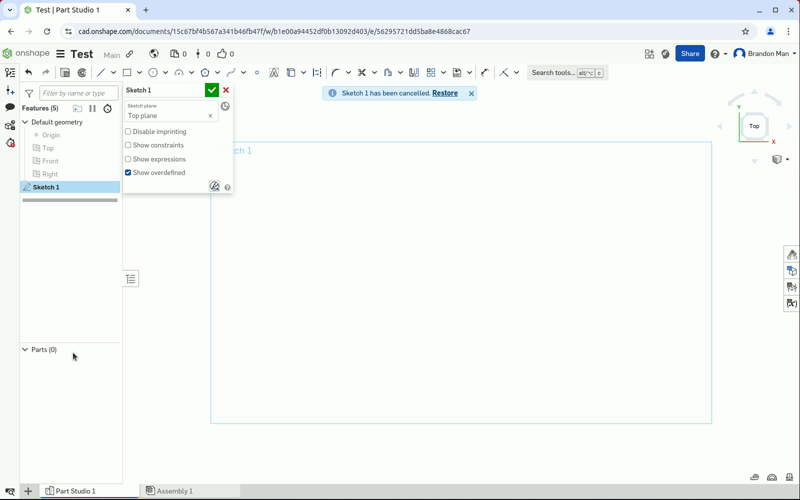
key(y)
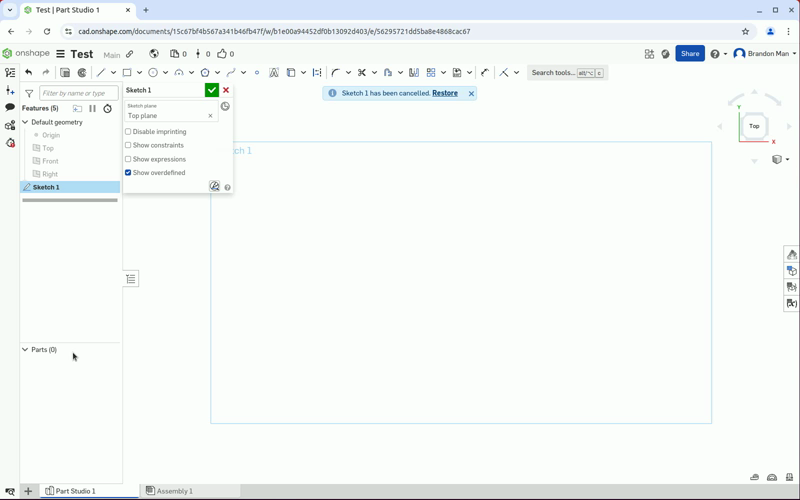
key(l)
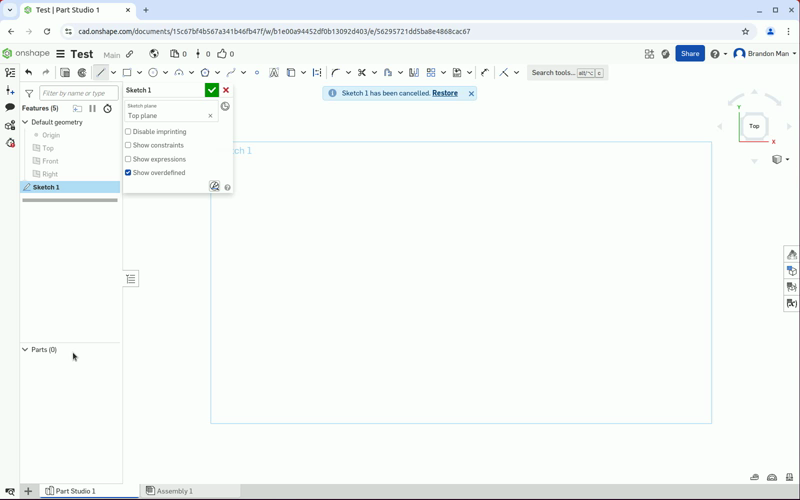
key_down(shift)
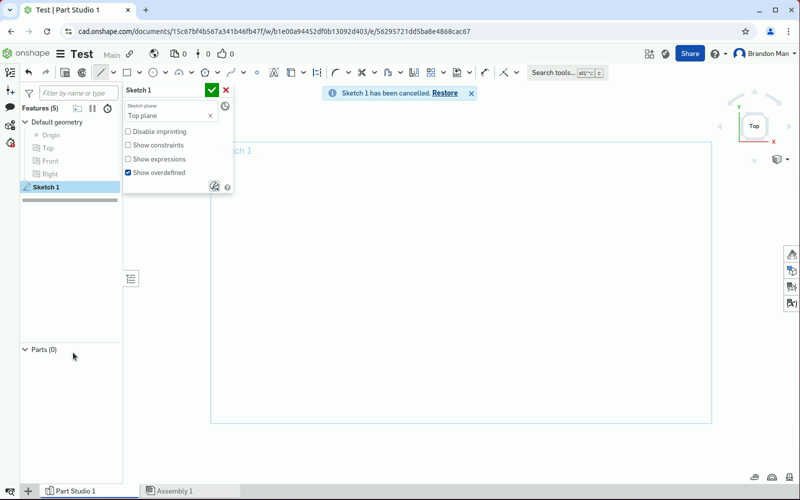
mouse_move(348, 395)
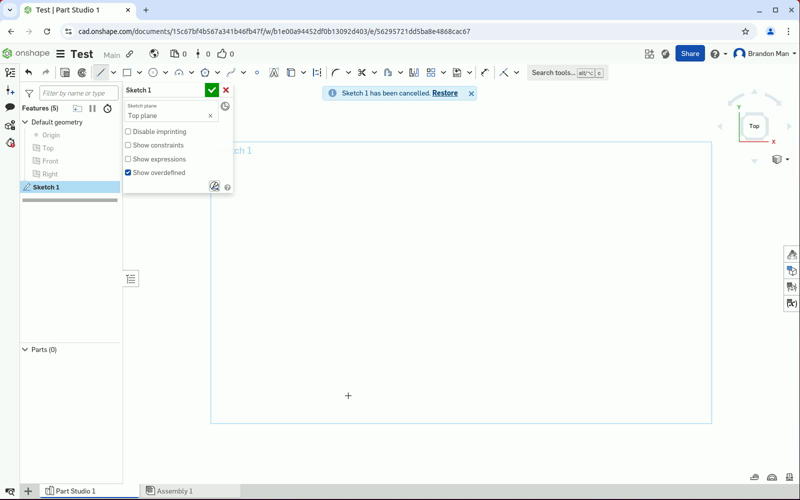
click(348, 395)
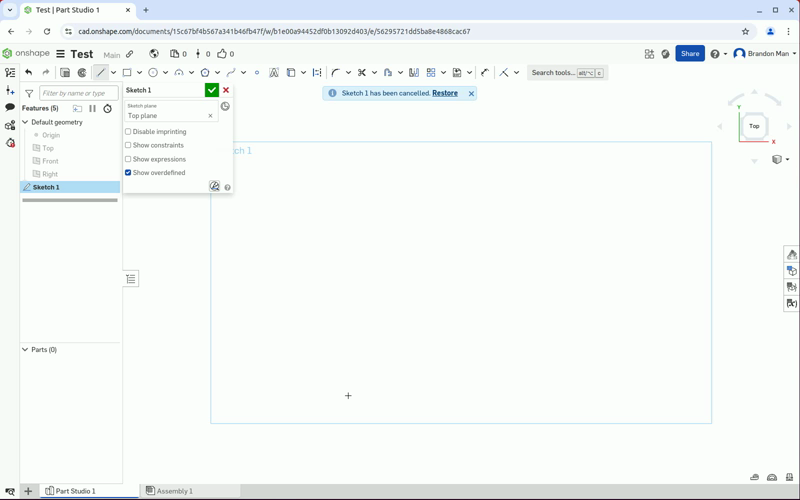
key_up(shift)
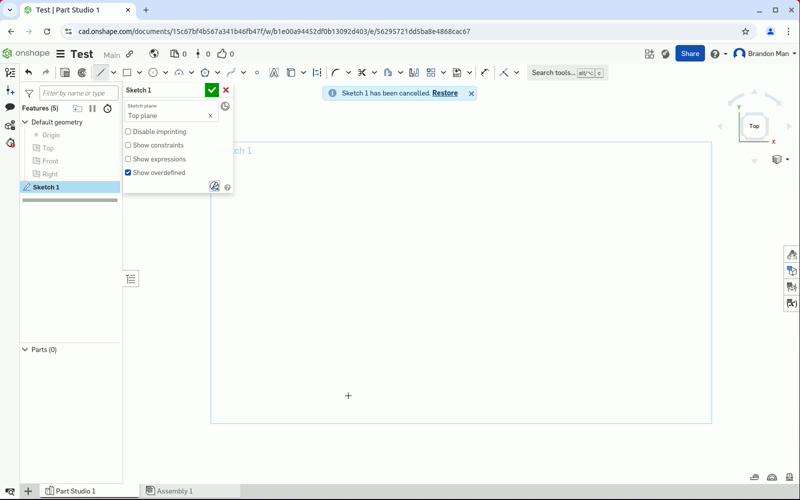
key_down(shift)
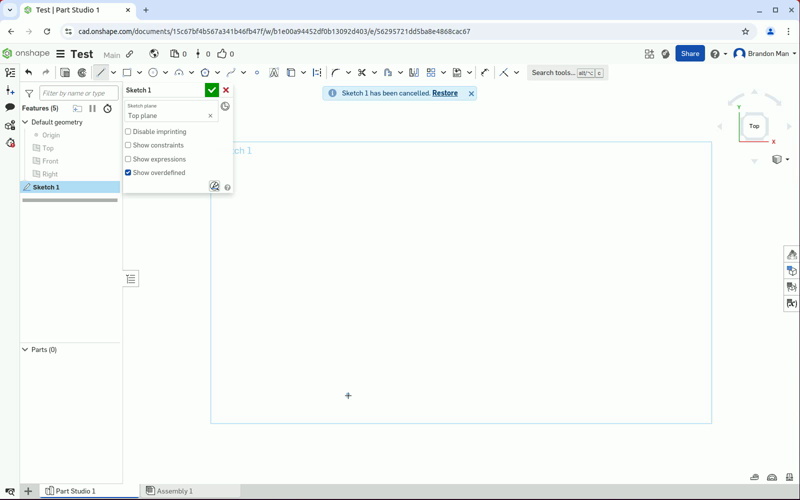
mouse_move(572, 395)
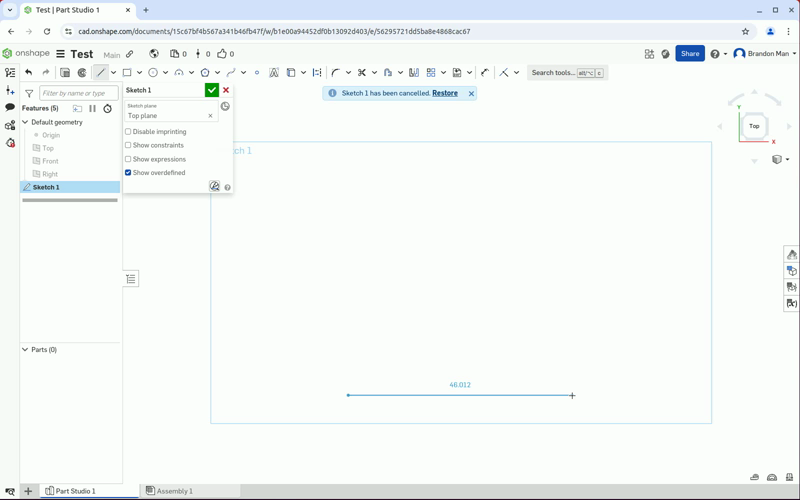
click(572, 395)
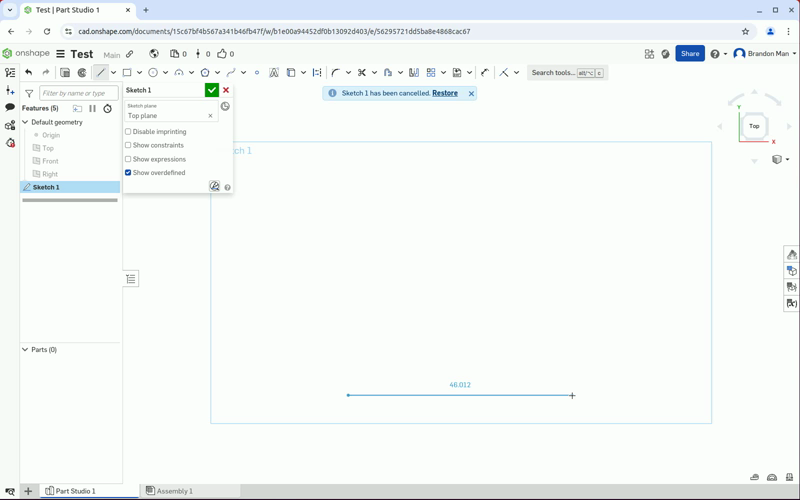
key_up(shift)
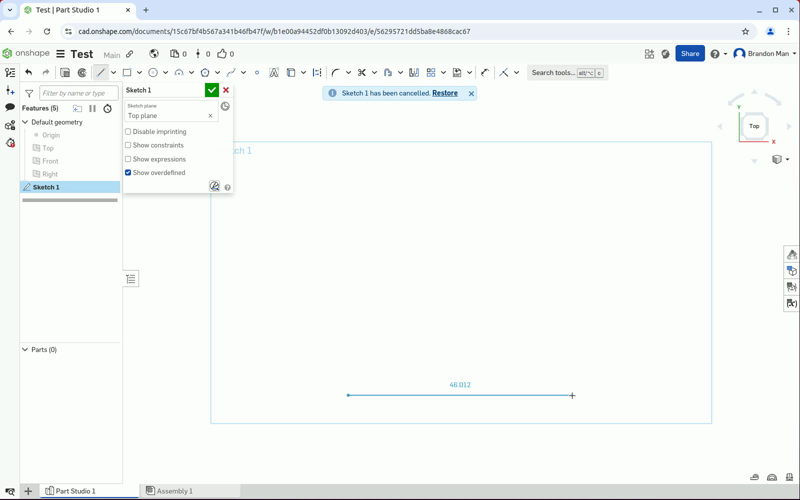
key_down(shift)
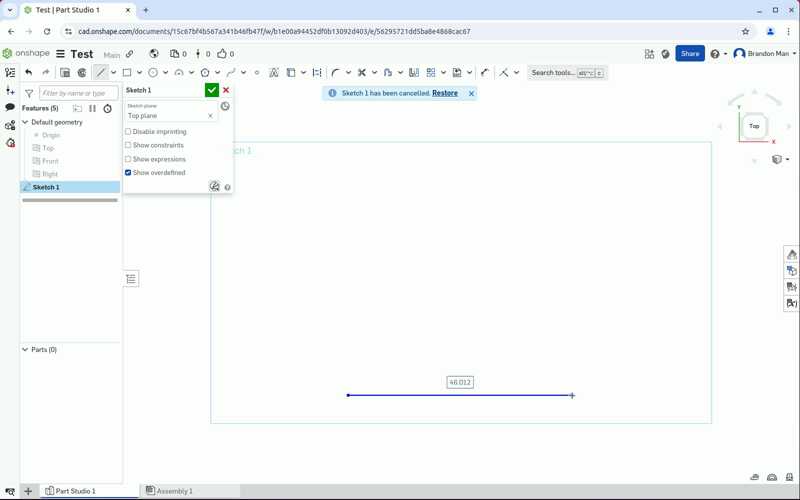
mouse_move(572, 171)
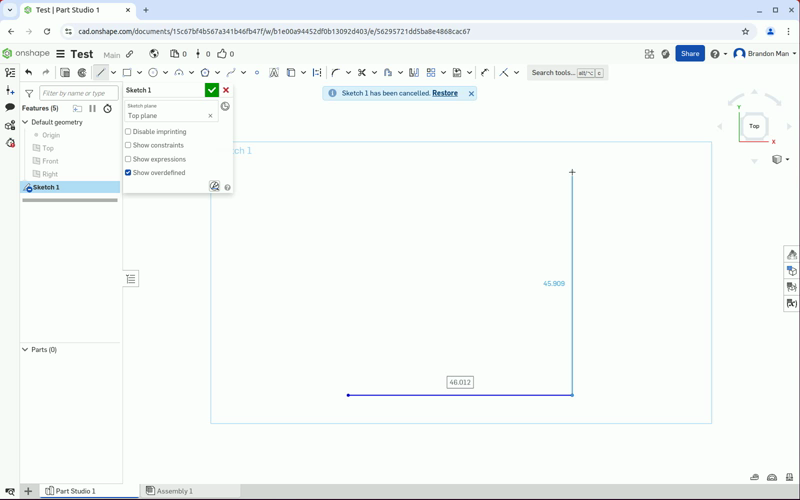
click(572, 171)
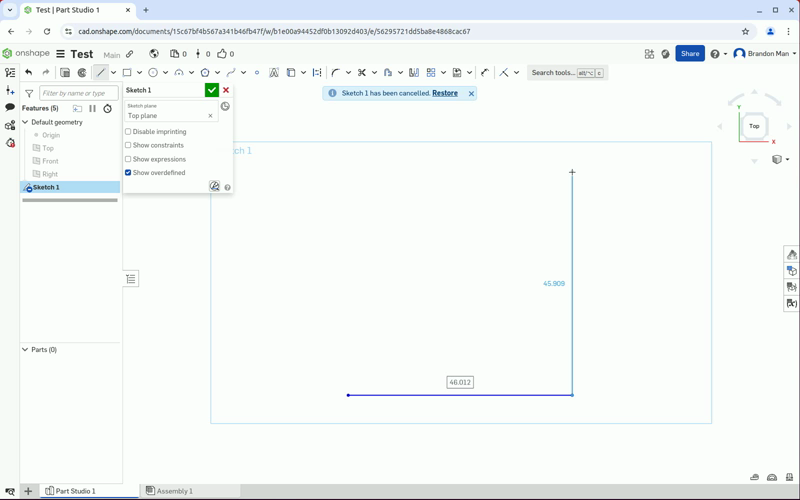
key_up(shift)
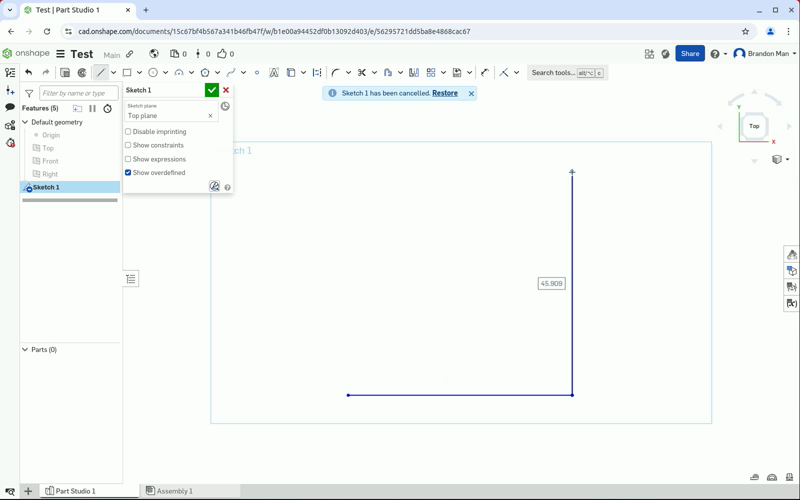
key_down(shift)
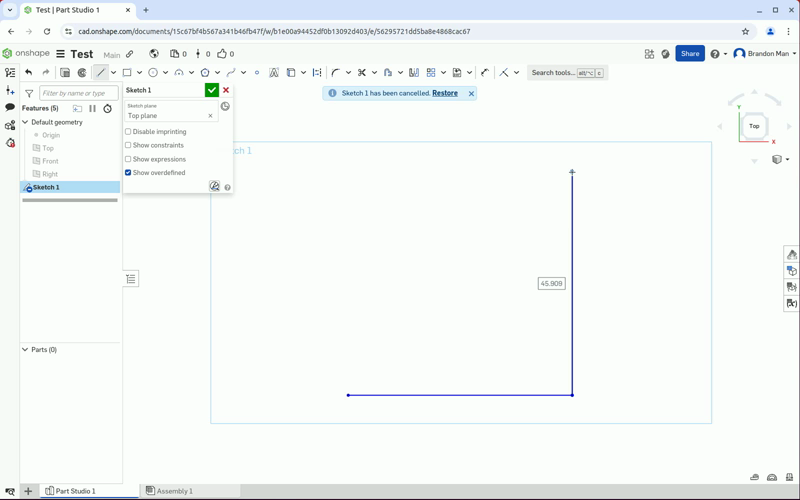
mouse_move(348, 171)
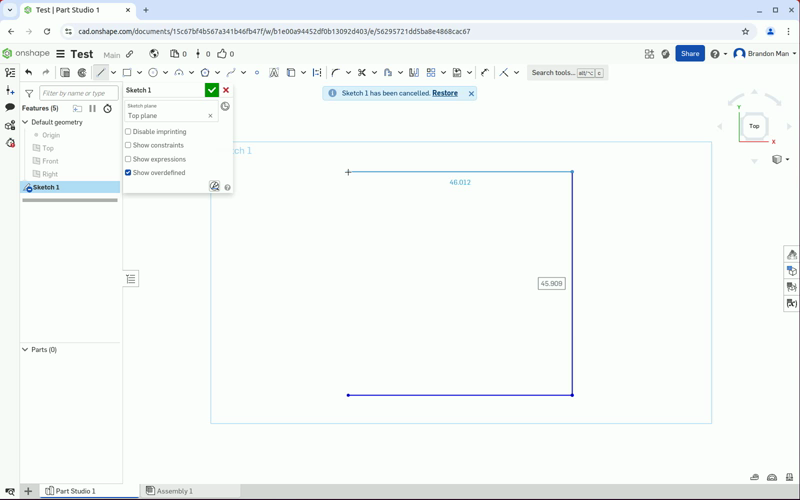
click(348, 171)
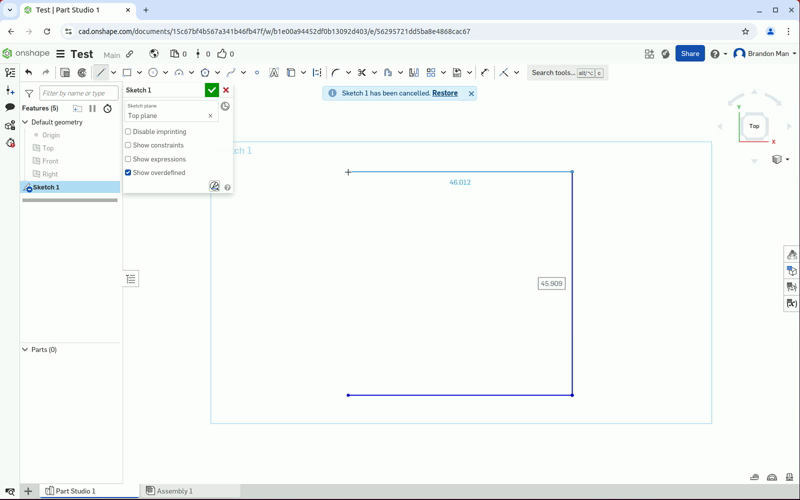
key_up(shift)
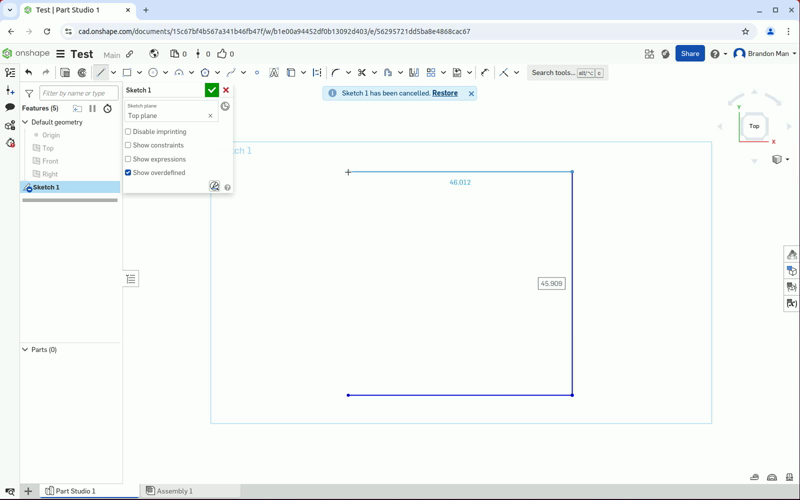
key_down(shift)
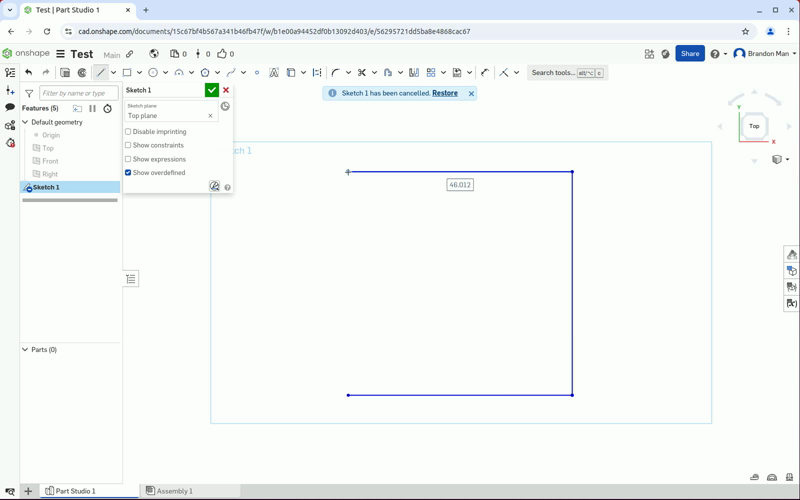
mouse_move(348, 395)
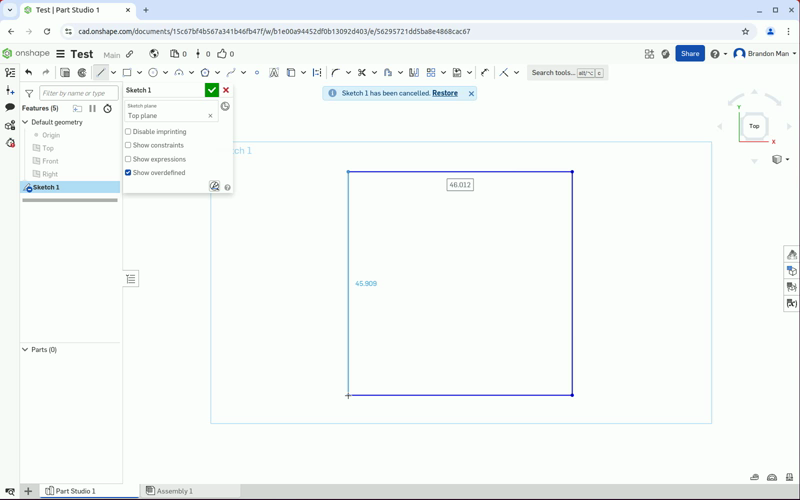
key_up(shift)
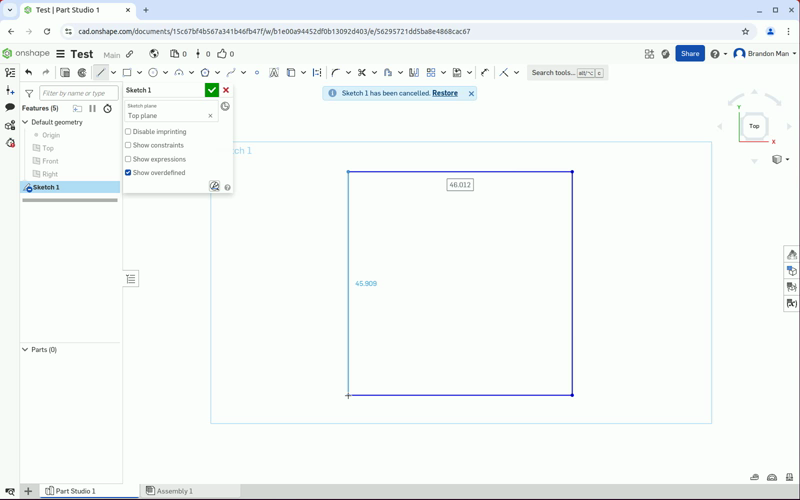
click(348, 395)
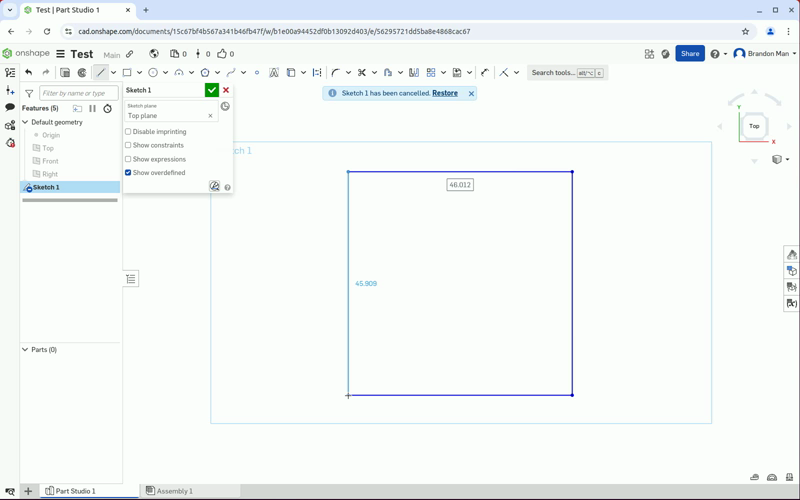
key(esc)
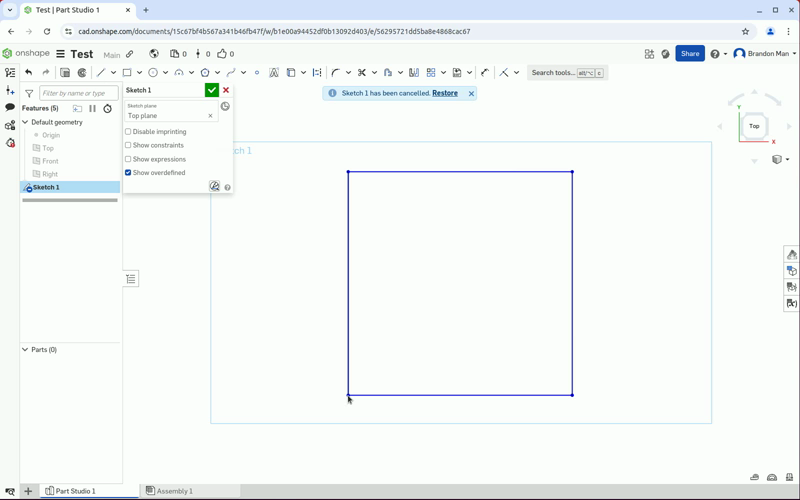
mouse_move(399, 311)
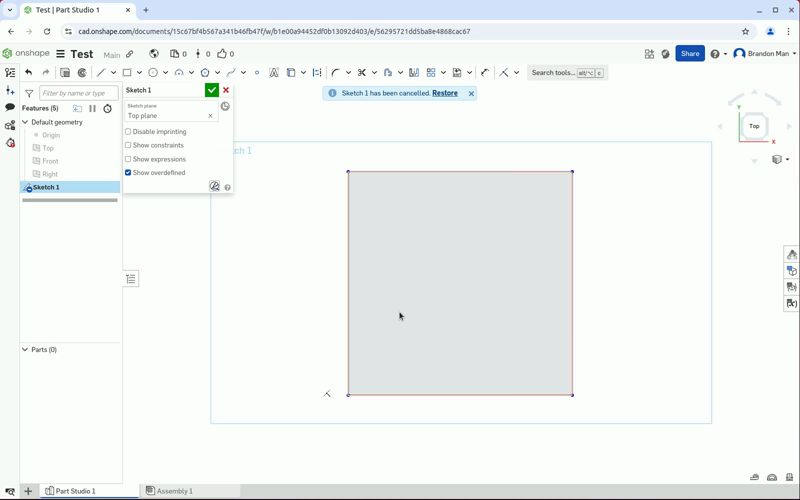
click(399, 311)
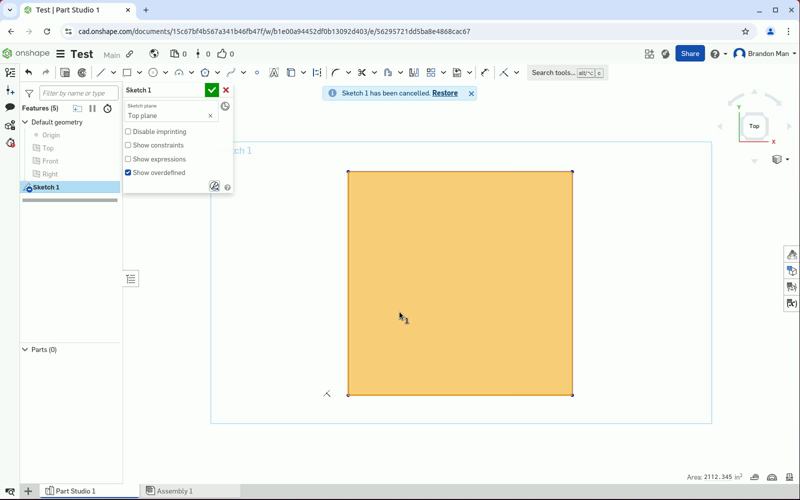
mouse_move(73, 352)
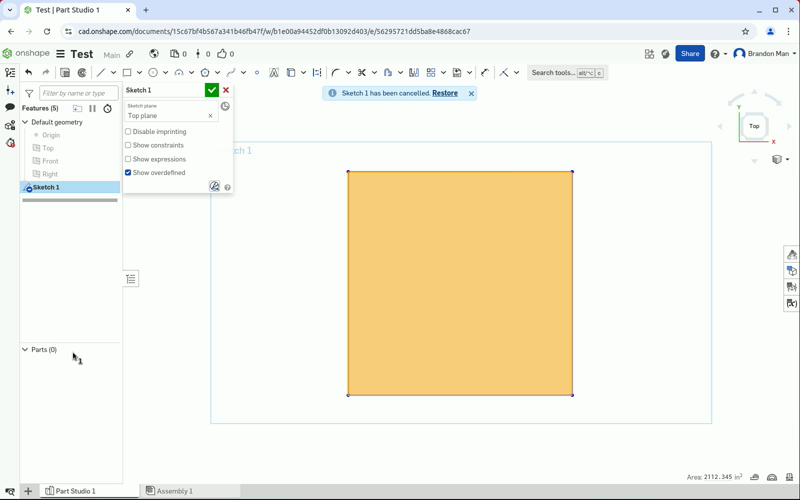
key(shift+y)
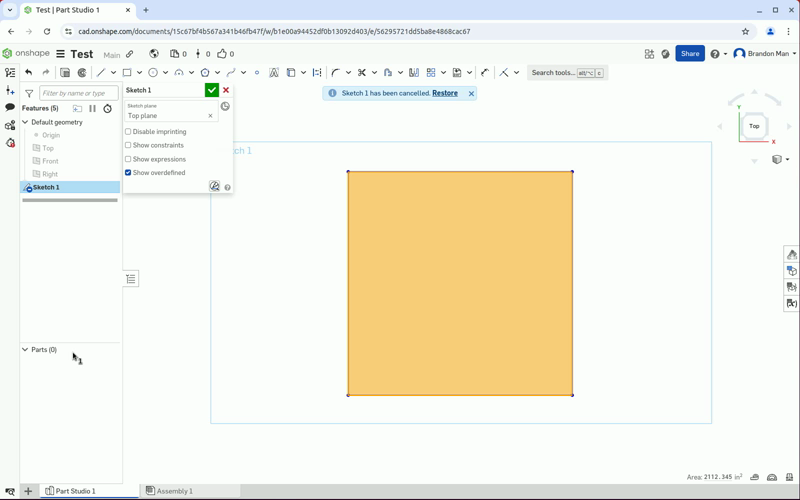
key(shift+e)
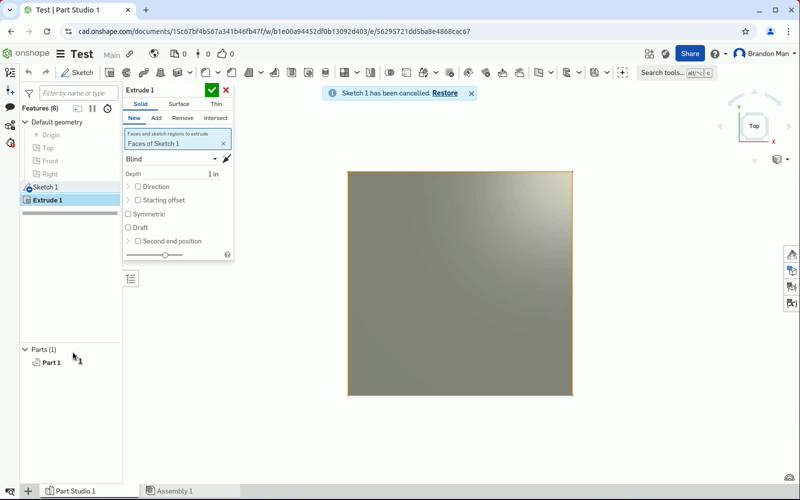
mouse_move(143, 106)
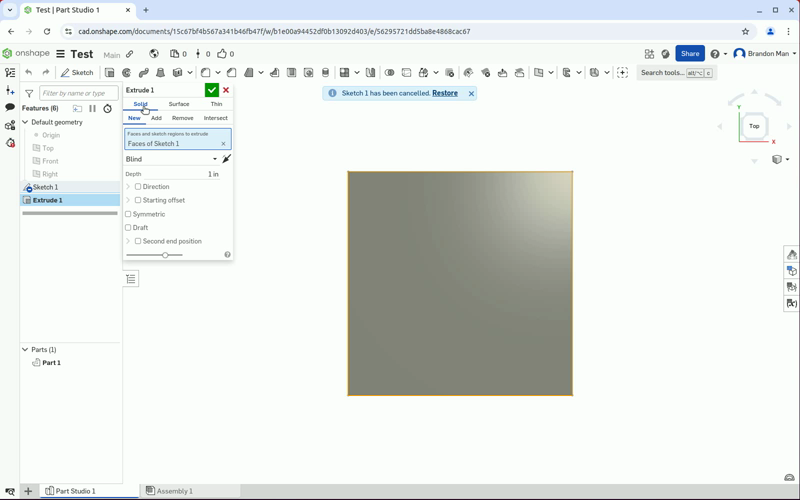
click(143, 106)
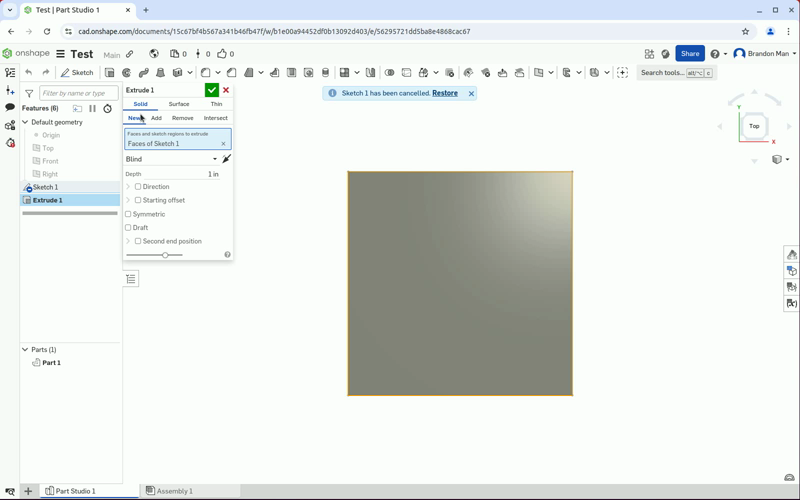
mouse_move(137, 120)
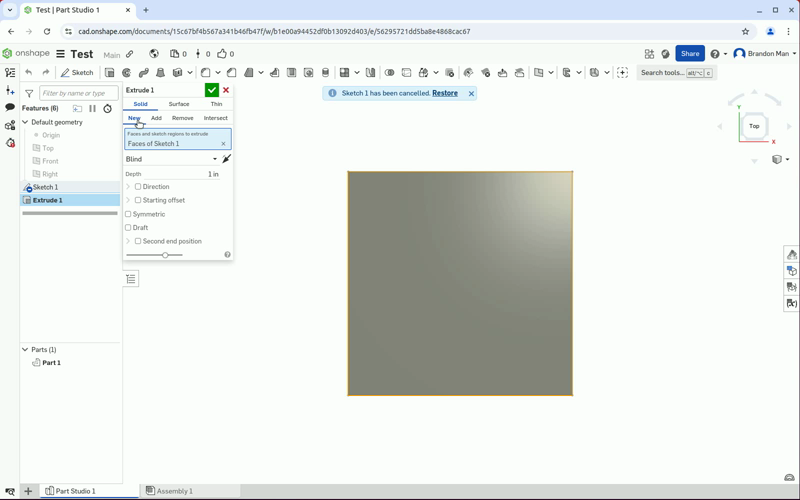
click(137, 120)
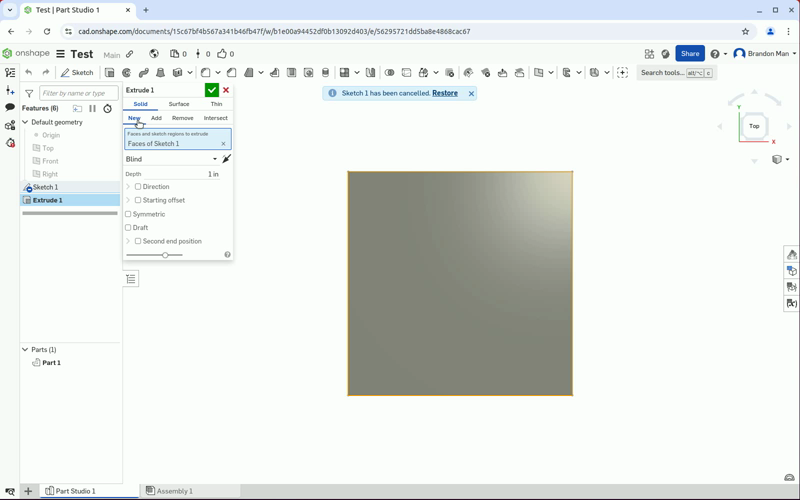
key(tab, 4)
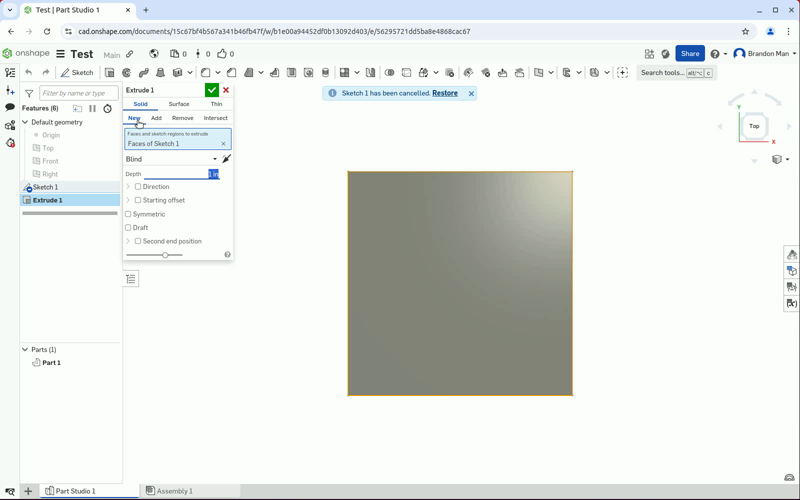
text(11.554)
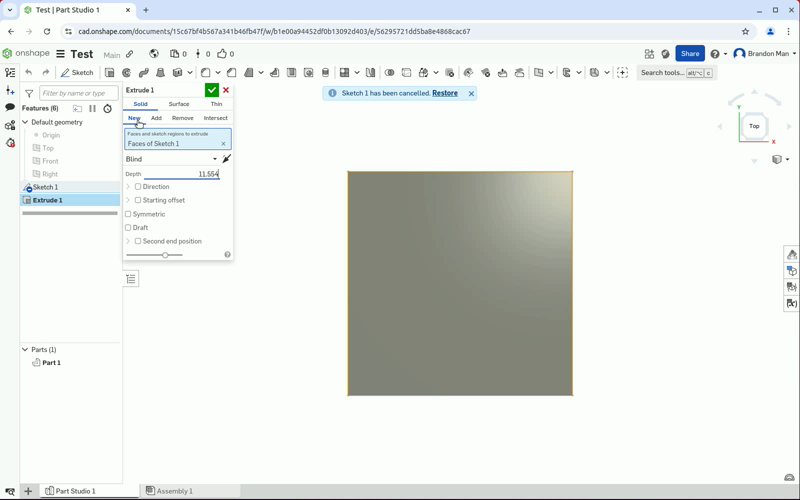
key(enter)
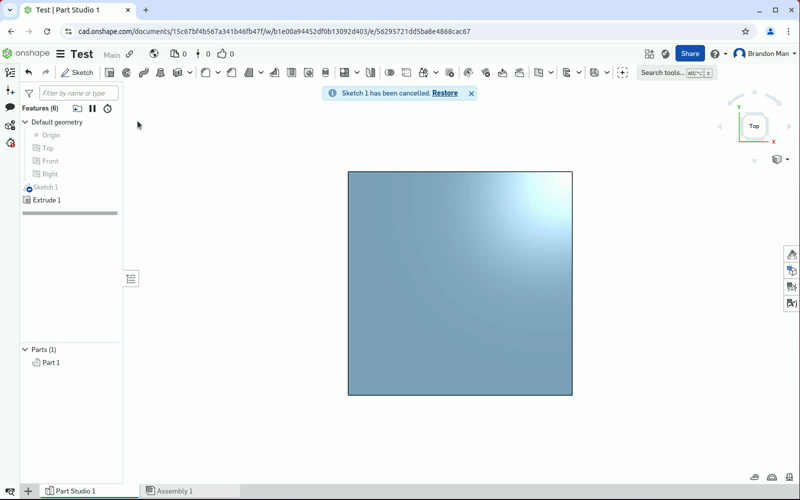
key(shift+h)
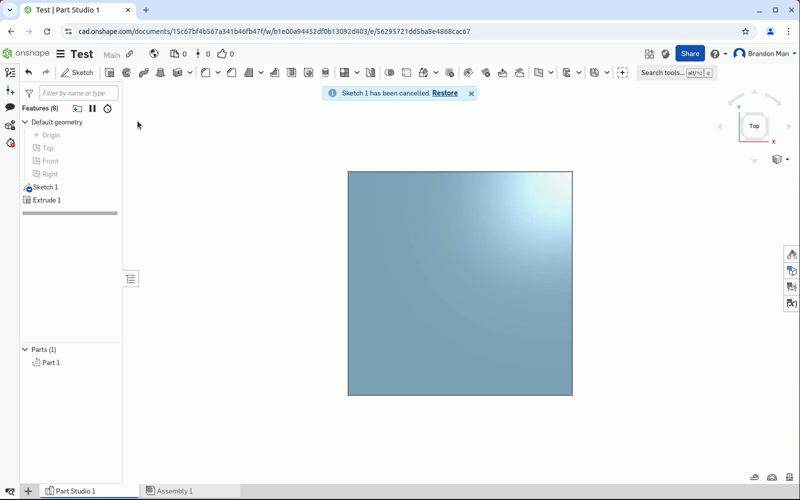
key(shift+h)
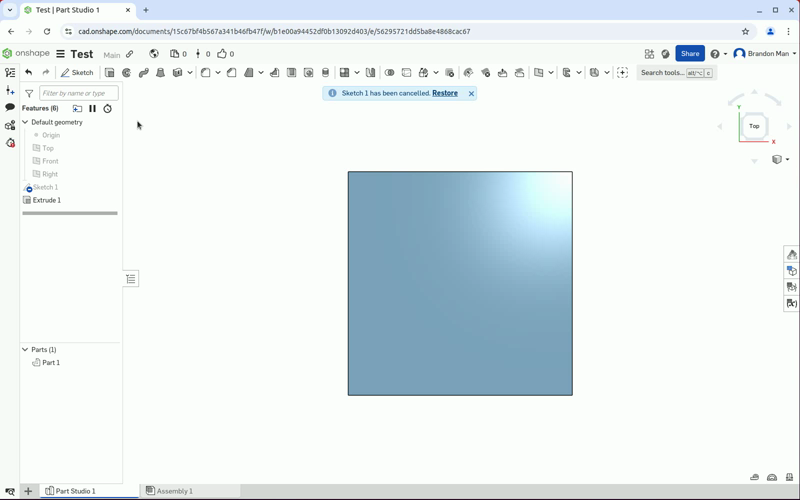
mouse_move(73, 189)
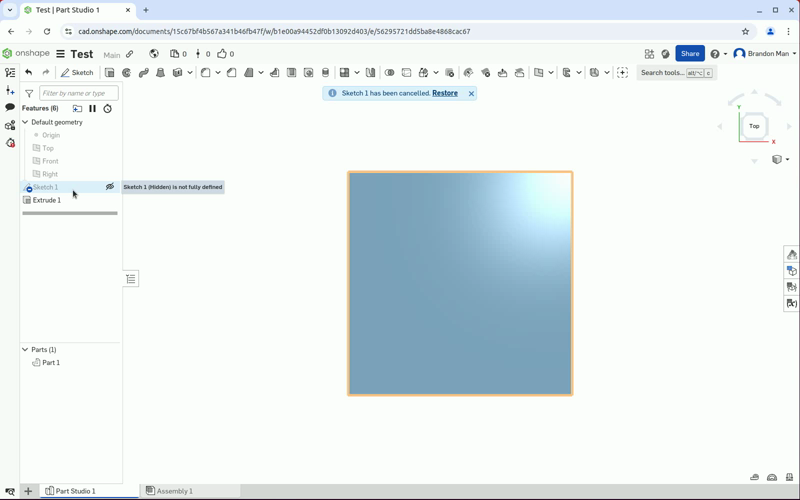
click(73, 189)
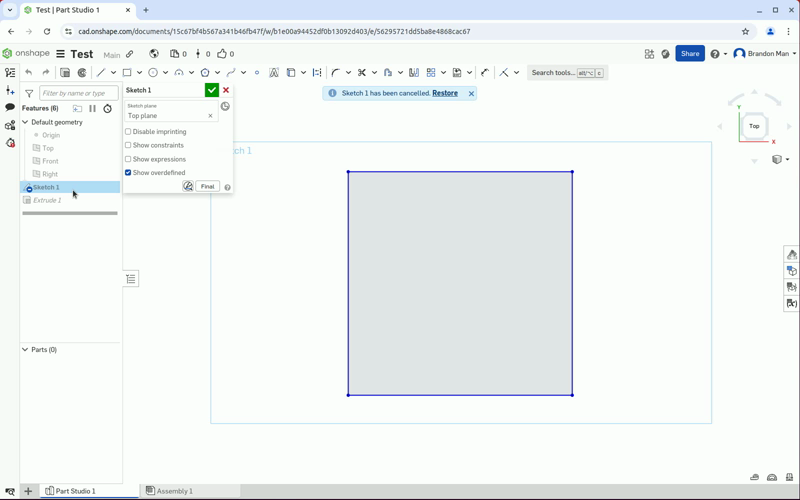
mouse_move(229, 92)
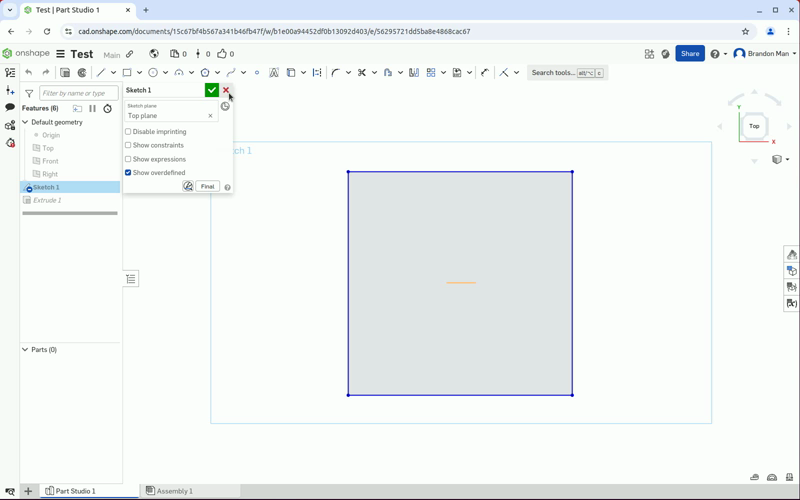
click(229, 92)
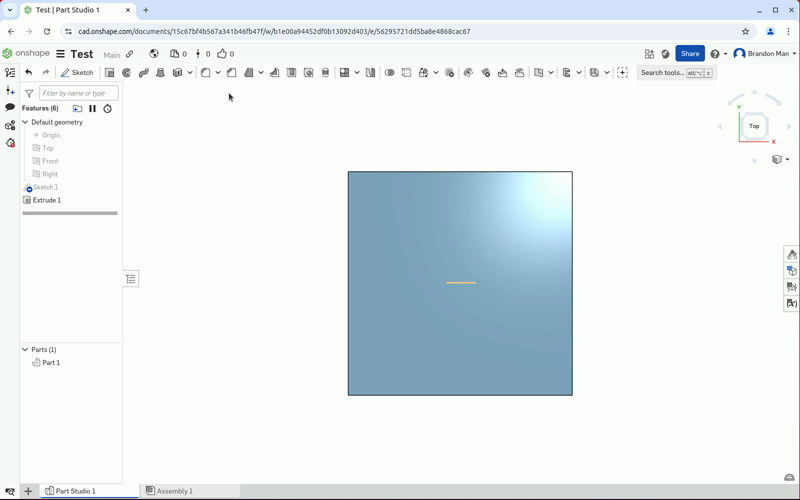
mouse_move(541, 75)
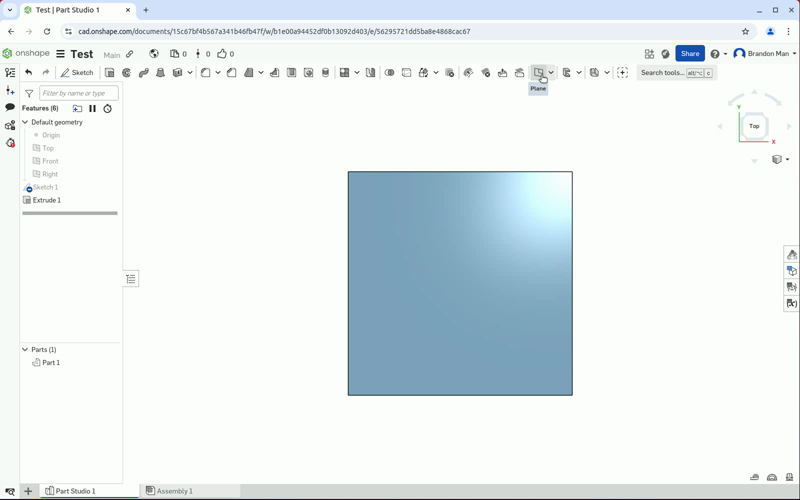
click(541, 75)
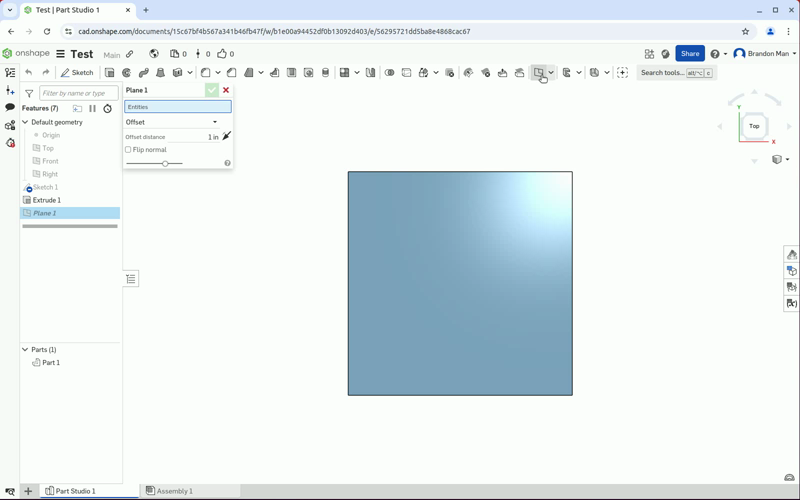
mouse_move(73, 150)
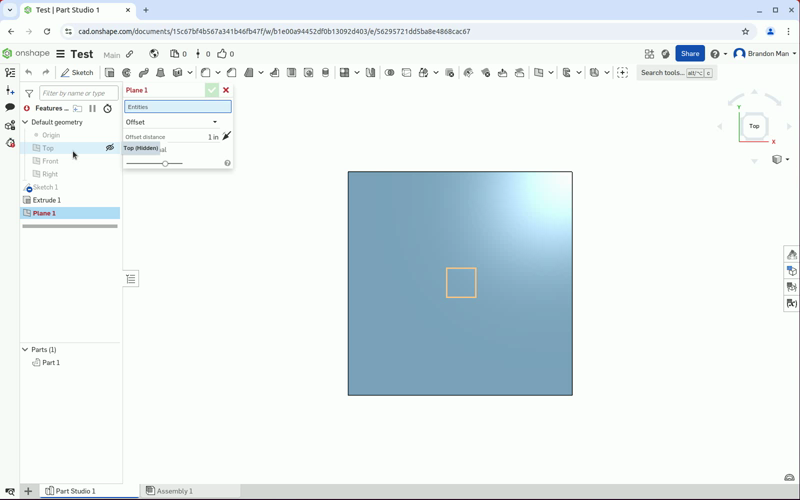
click(73, 150)
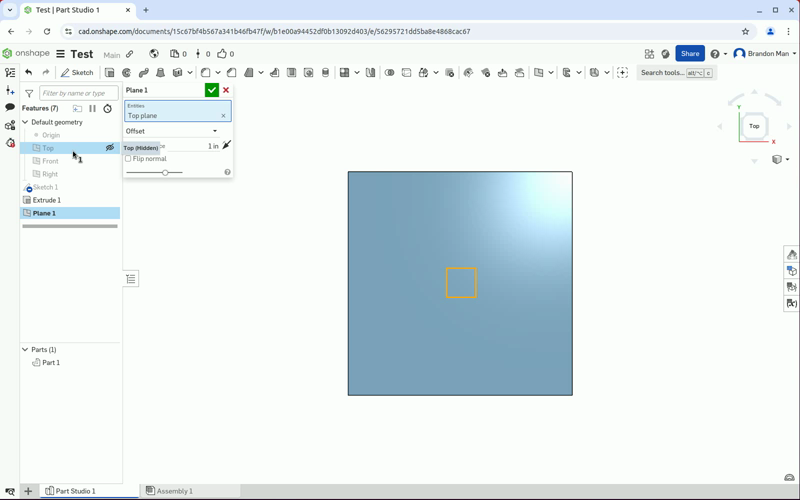
key(tab, 2)
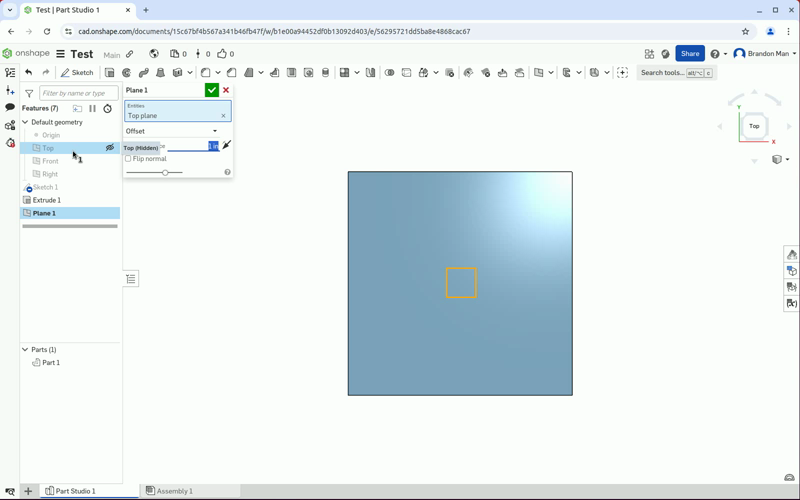
text(11.554)
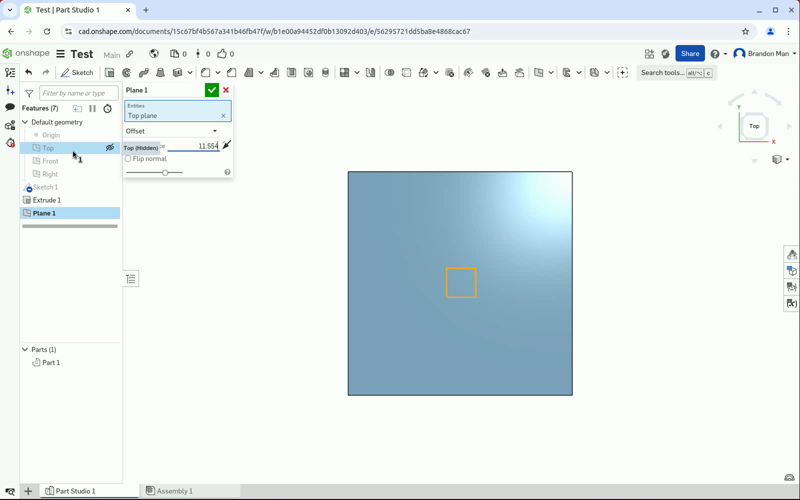
key(enter, 2)
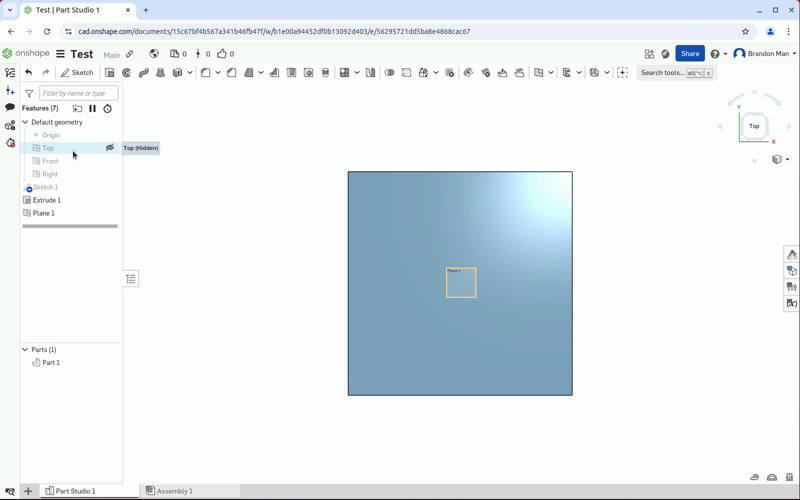
key(shift+s)
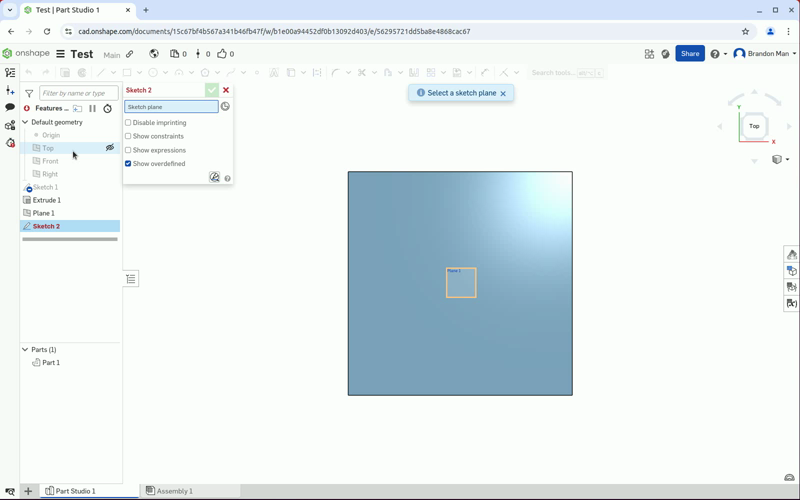
mouse_move(73, 215)
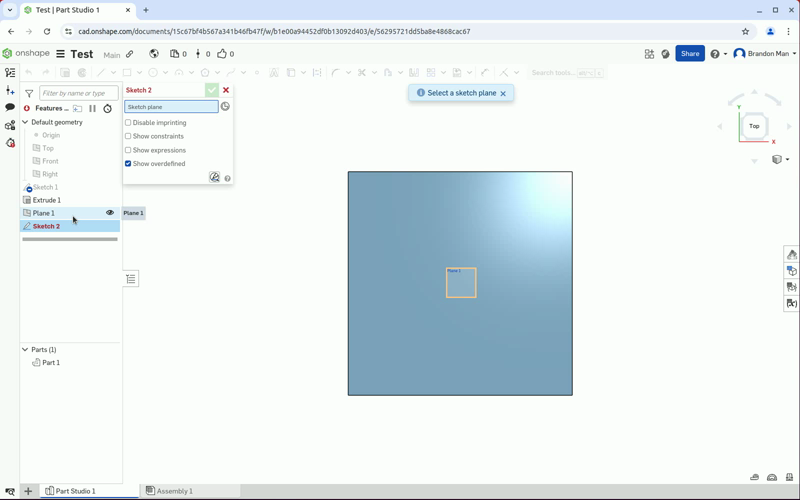
click(73, 215)
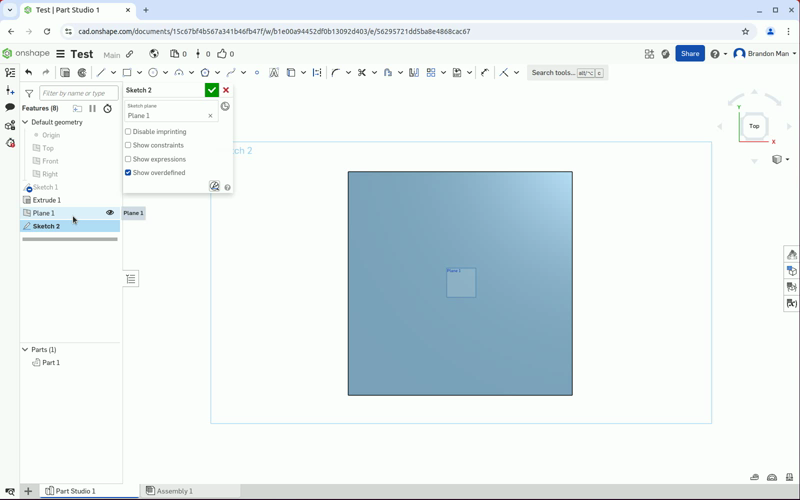
mouse_move(73, 352)
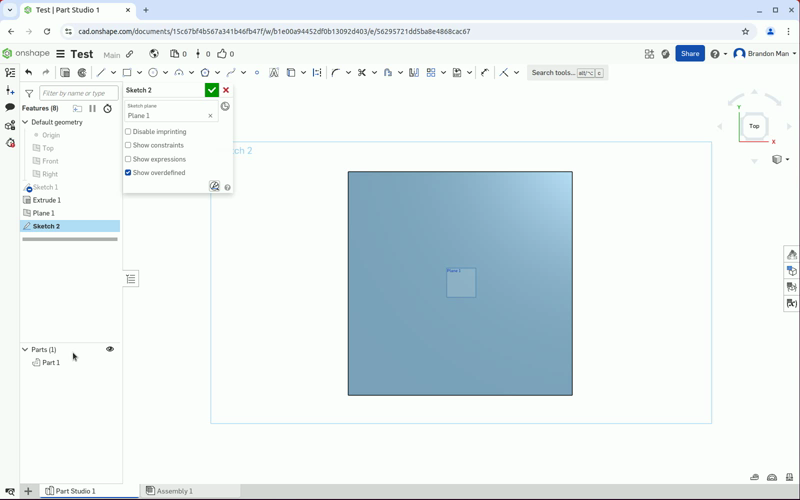
key(y)
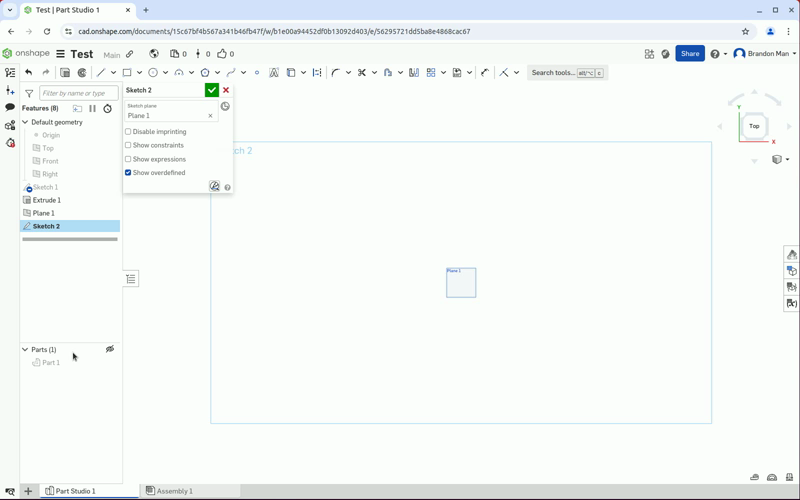
key(c)
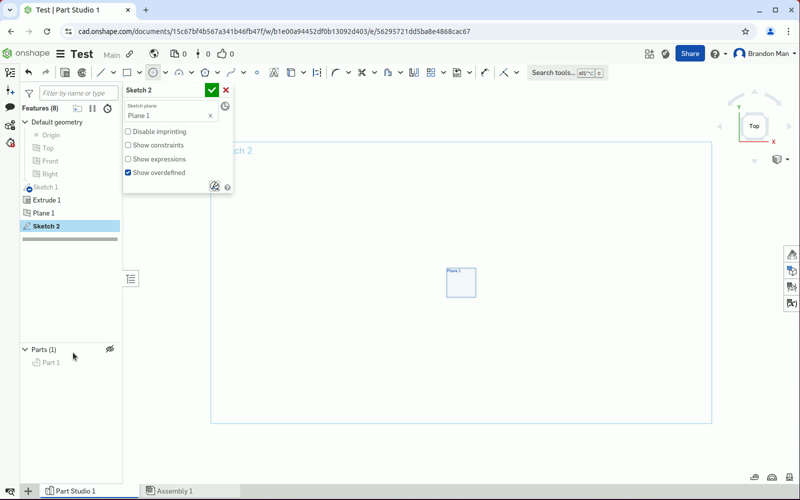
key_down(shift)
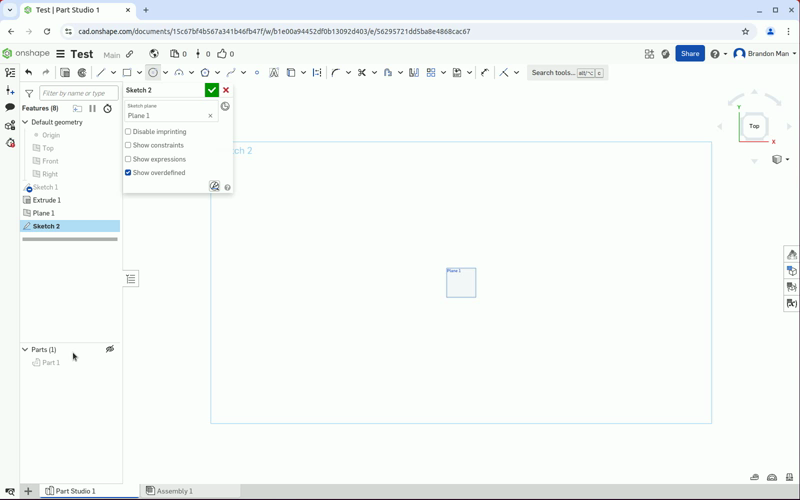
mouse_move(461, 282)
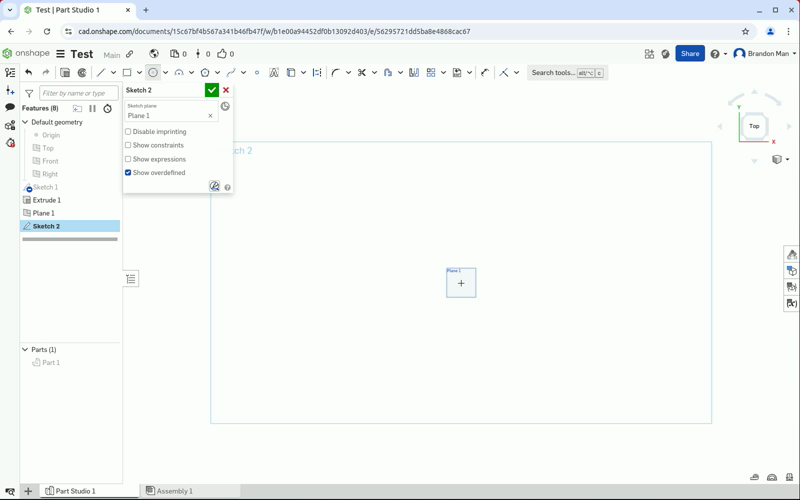
click(461, 282)
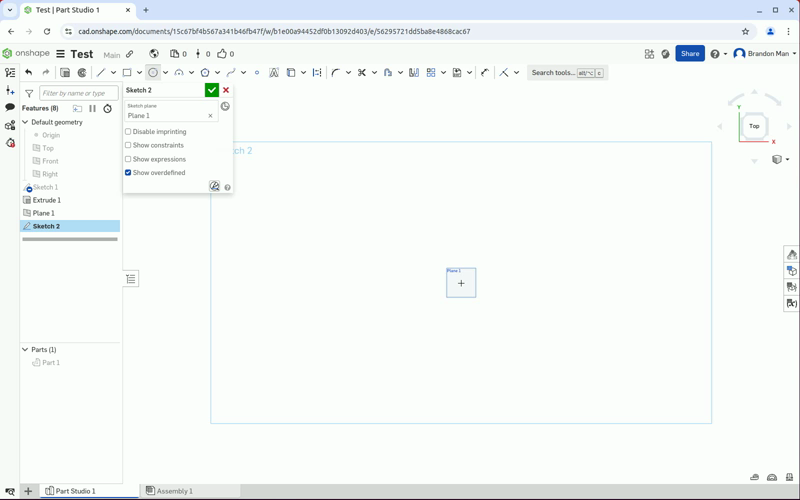
key_up(shift)
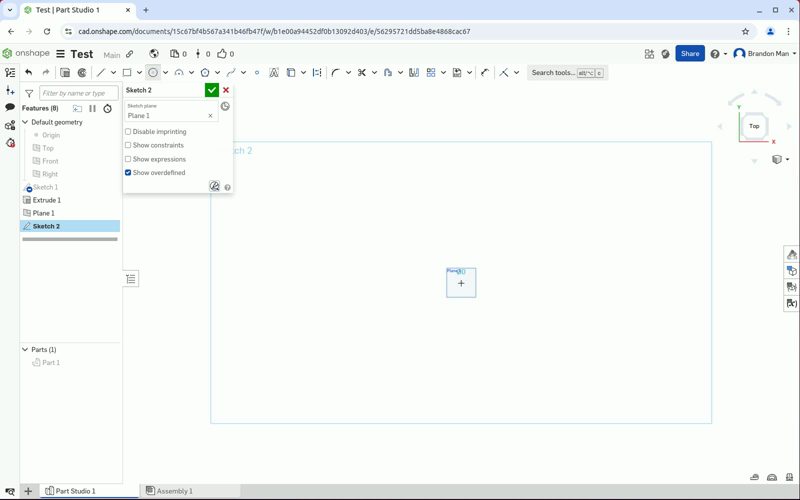
mouse_move(574, 282)
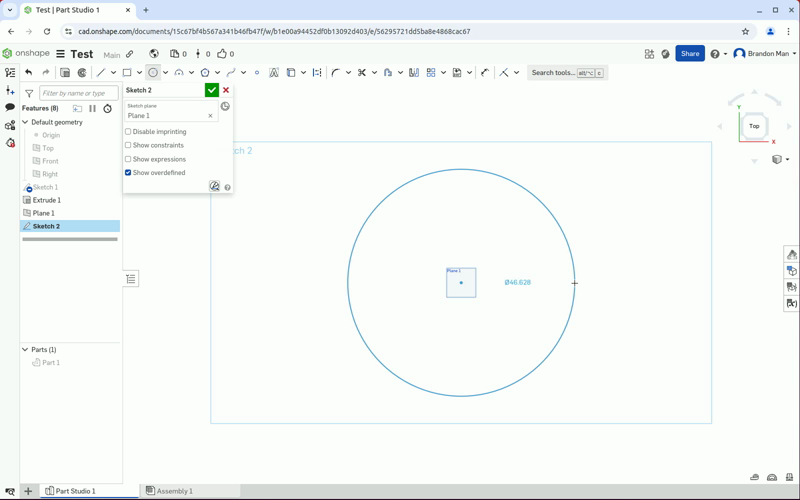
click(574, 282)
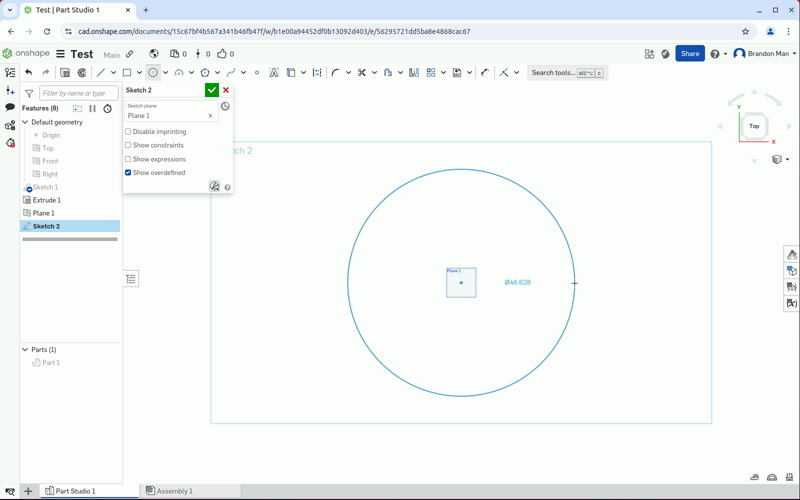
key(esc)
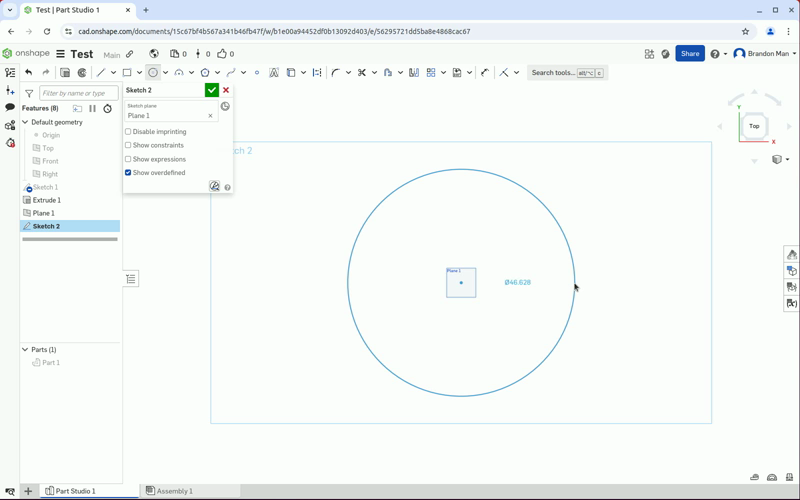
mouse_move(440, 212)
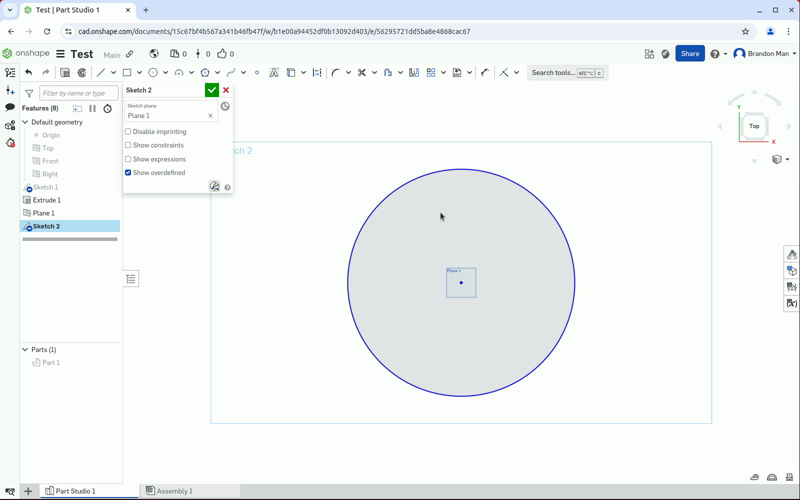
click(440, 212)
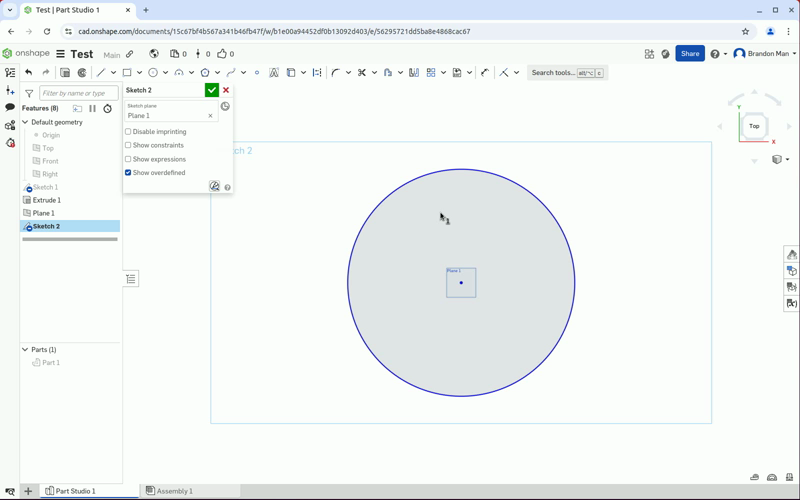
mouse_move(73, 352)
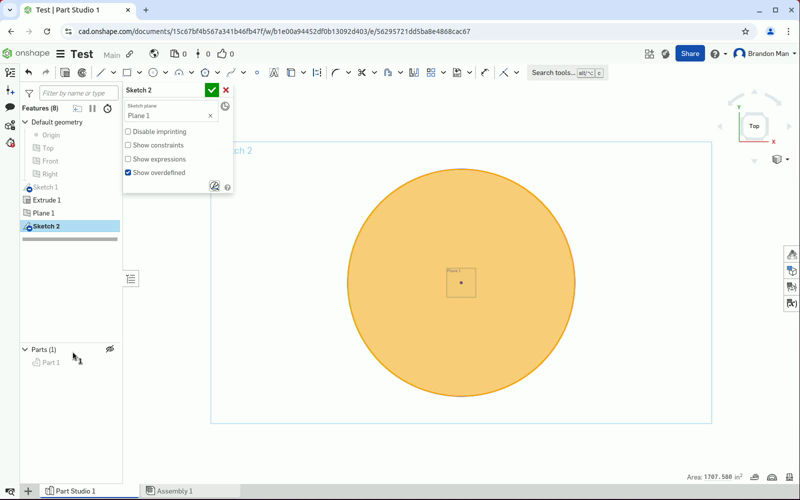
key(shift+y)
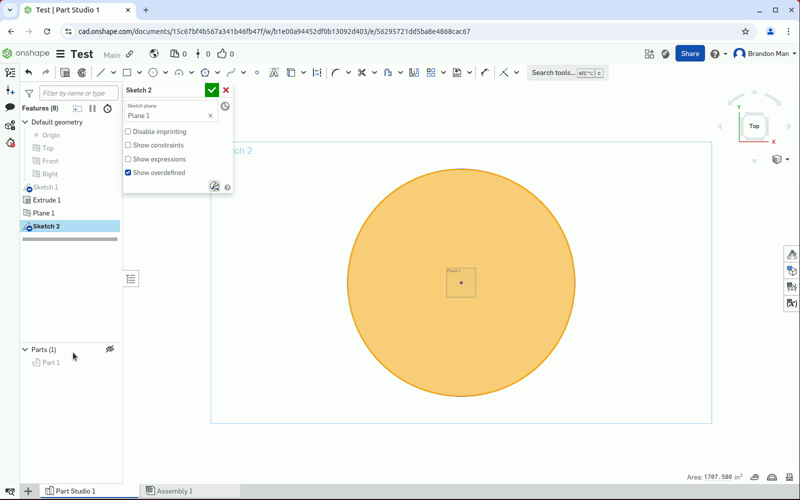
key(shift+e)
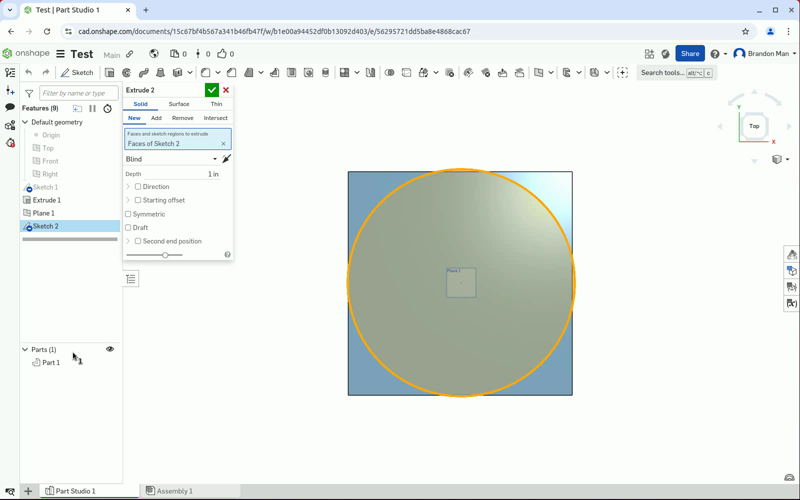
mouse_move(143, 106)
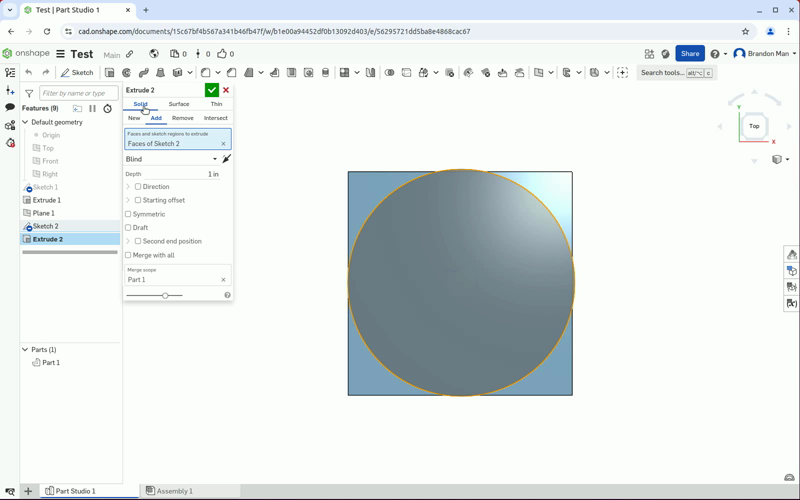
click(143, 106)
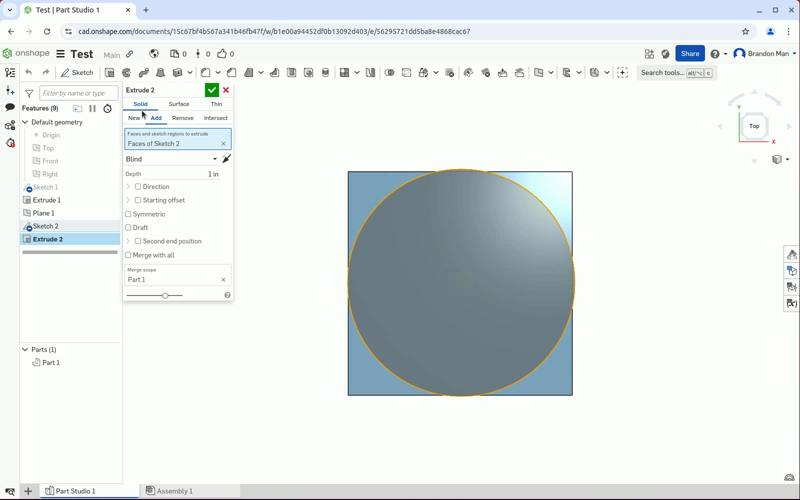
mouse_move(137, 120)
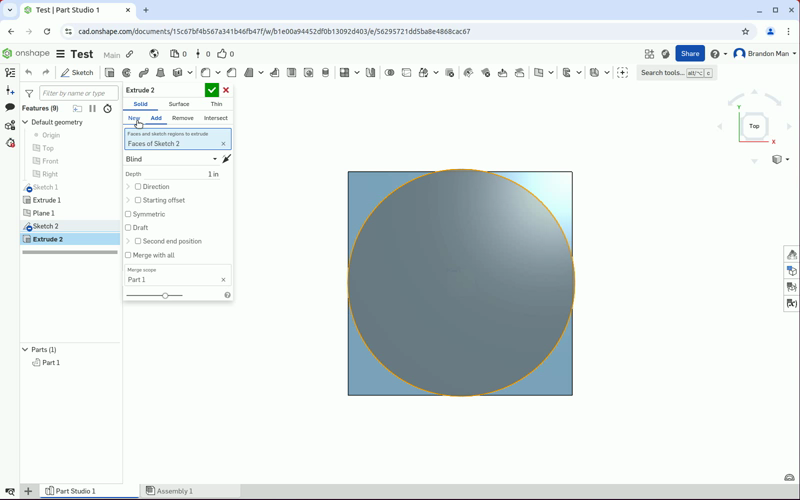
click(137, 120)
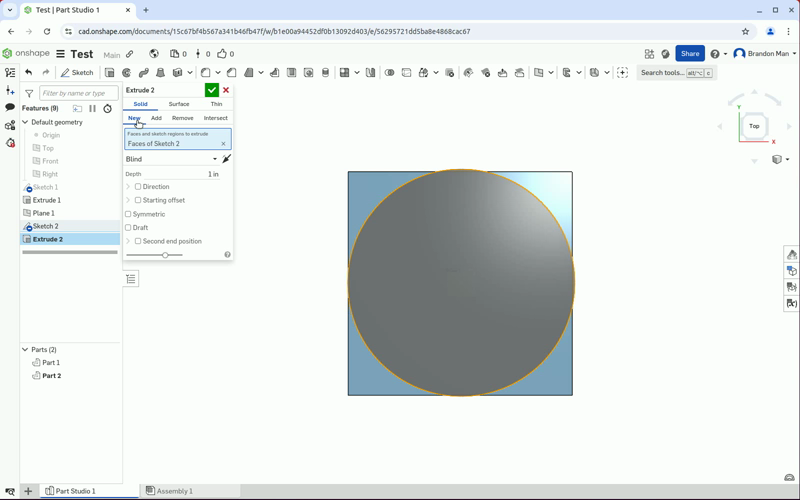
key(tab, 4)
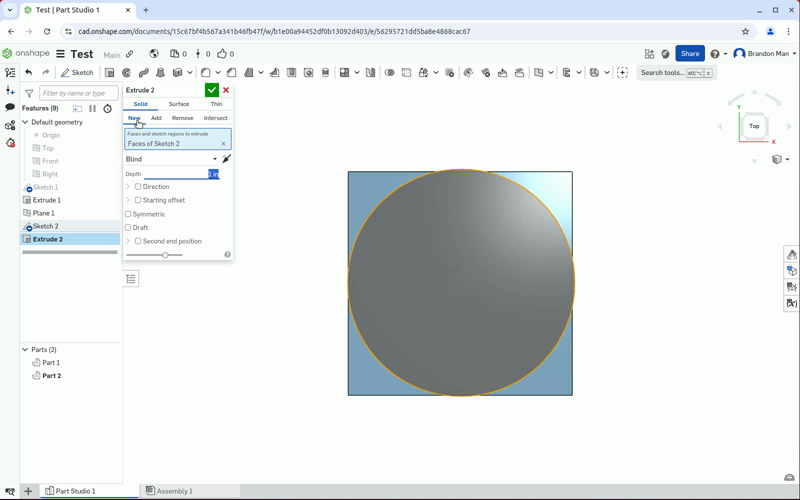
text(6.981)
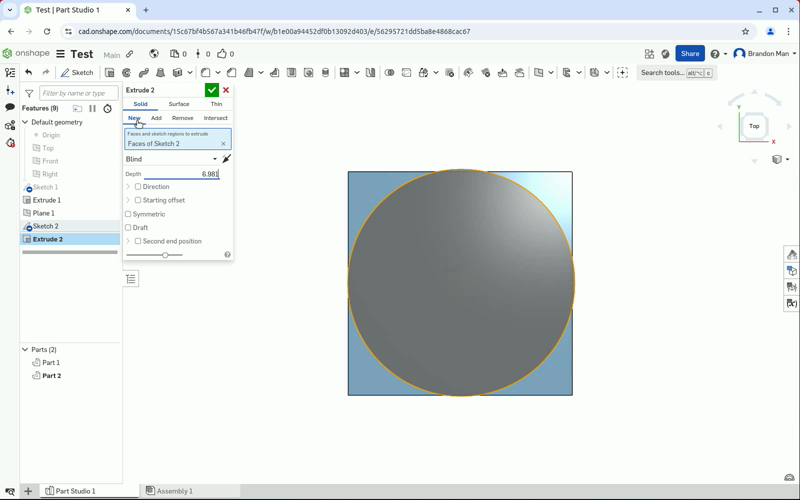
key(enter)
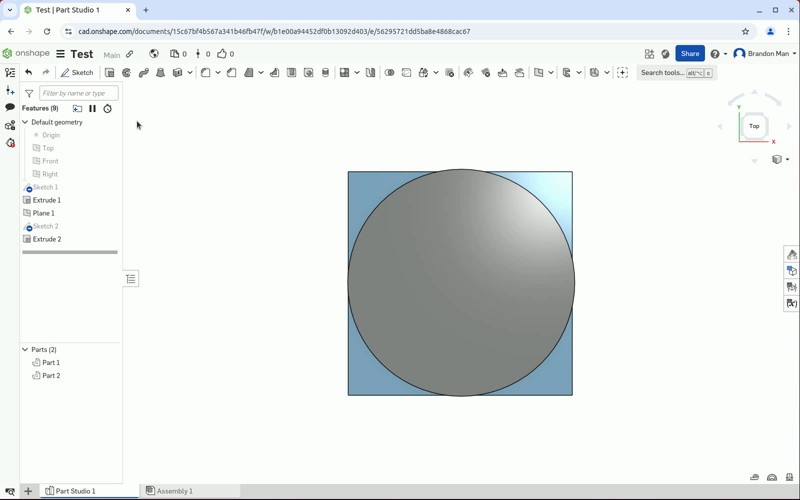
key(shift+h)
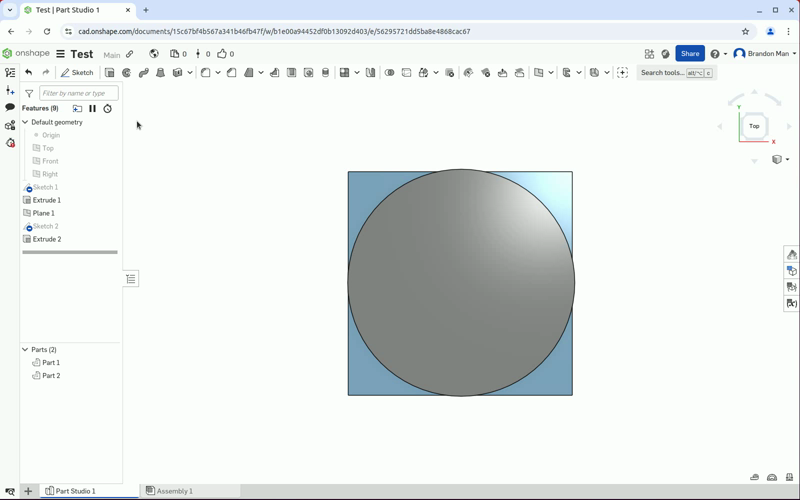
key(shift+h)
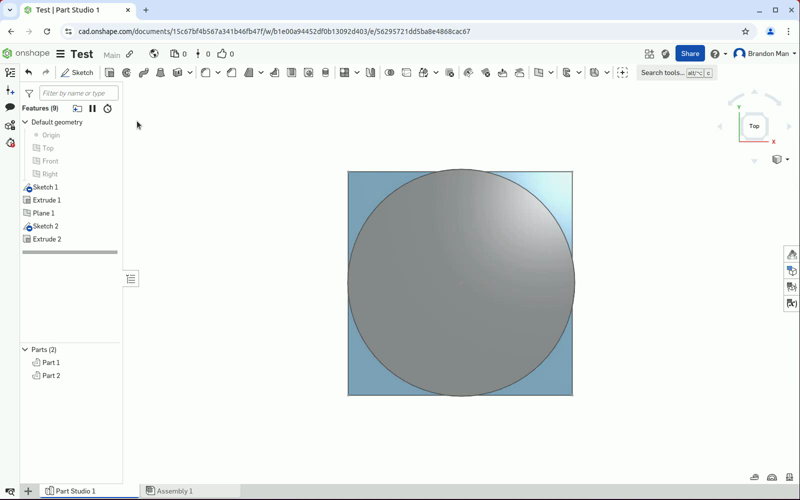
key(shift+7)
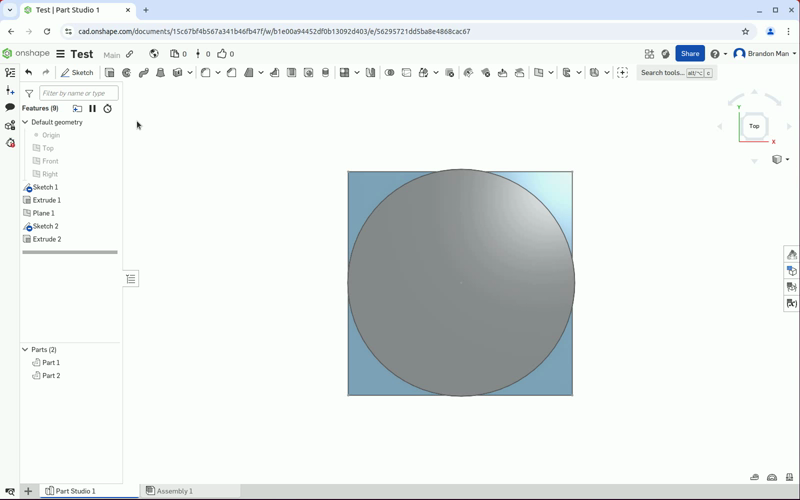
key(up, 3)
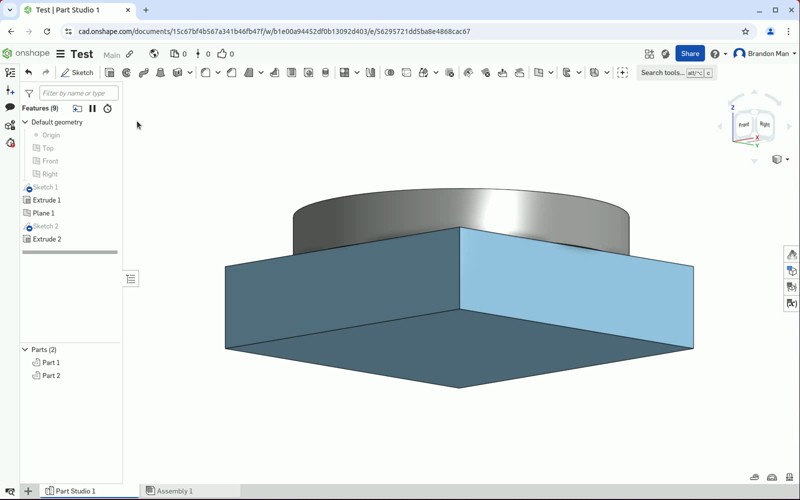
key(left, 3)
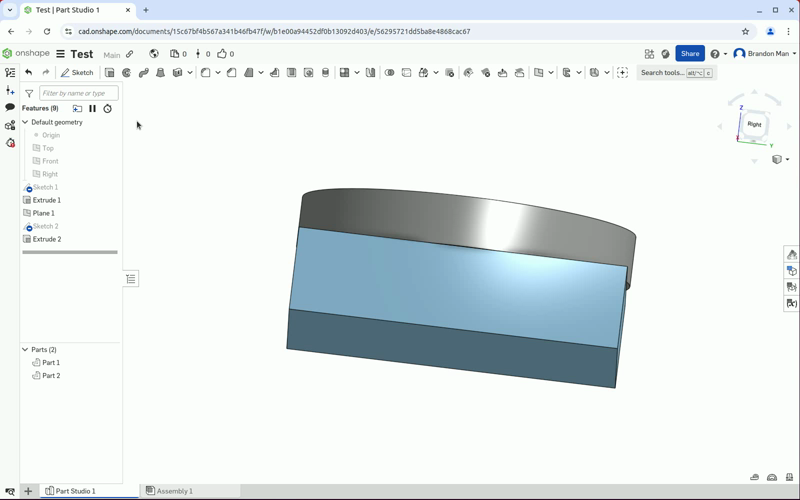
key(right, 3)
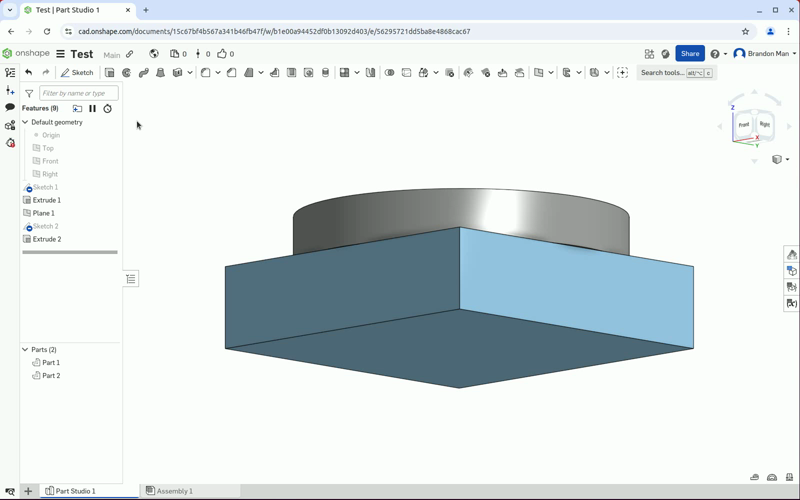
key(down, 3)
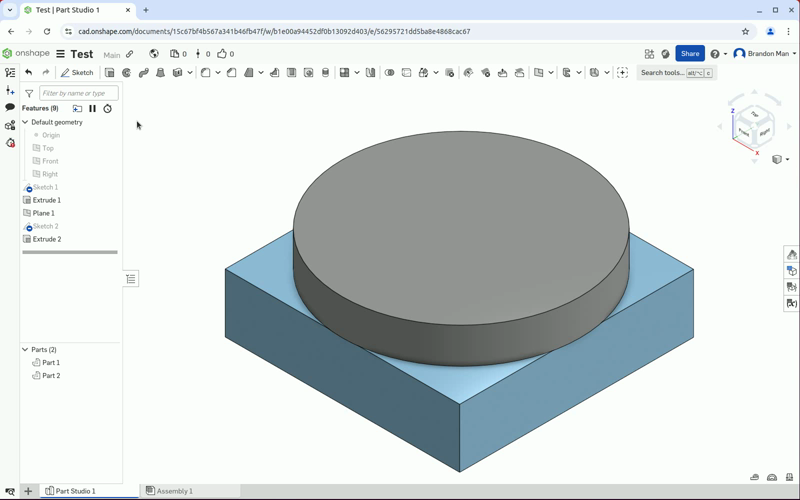
mouse_move(73, 189)
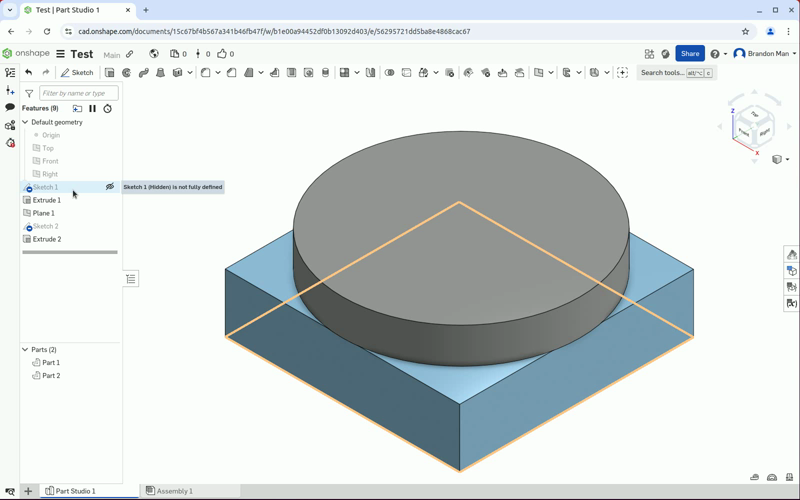
click(73, 189)